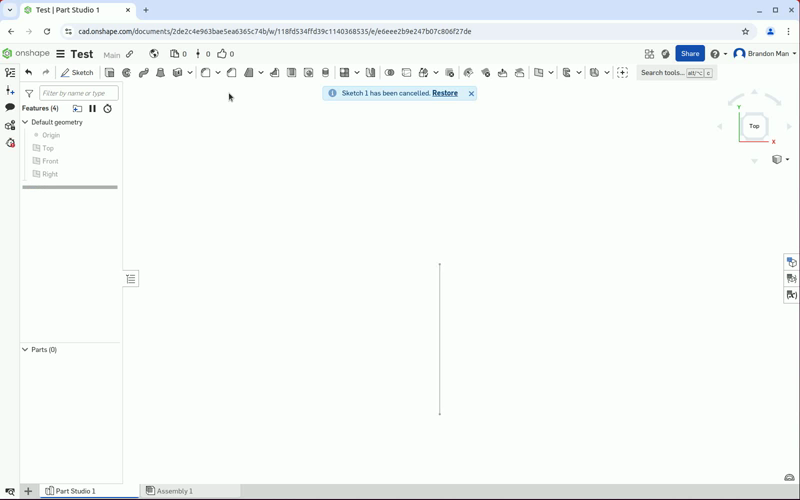
key(shift+h)
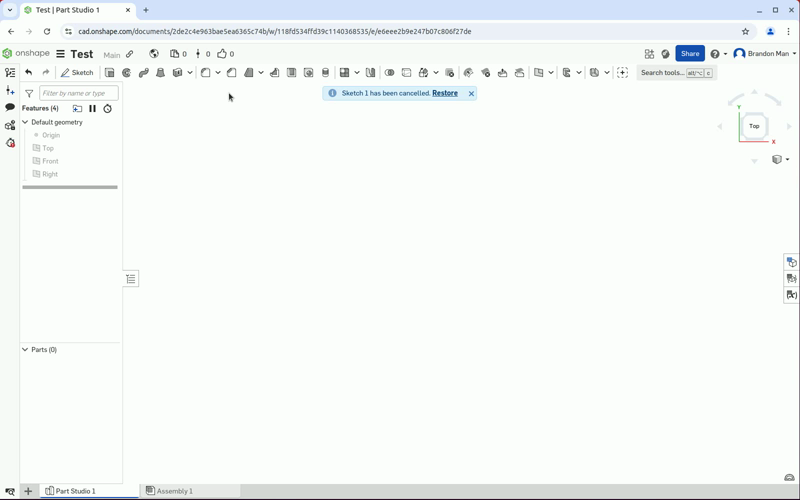
key(shift+s)
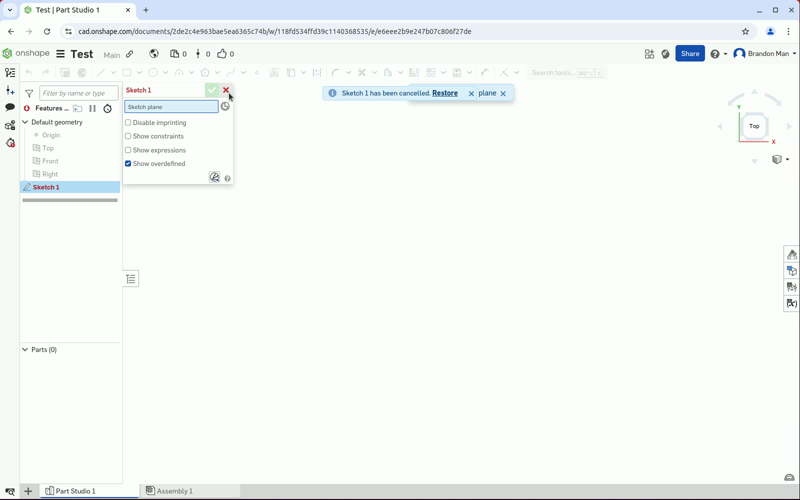
mouse_move(73, 150)
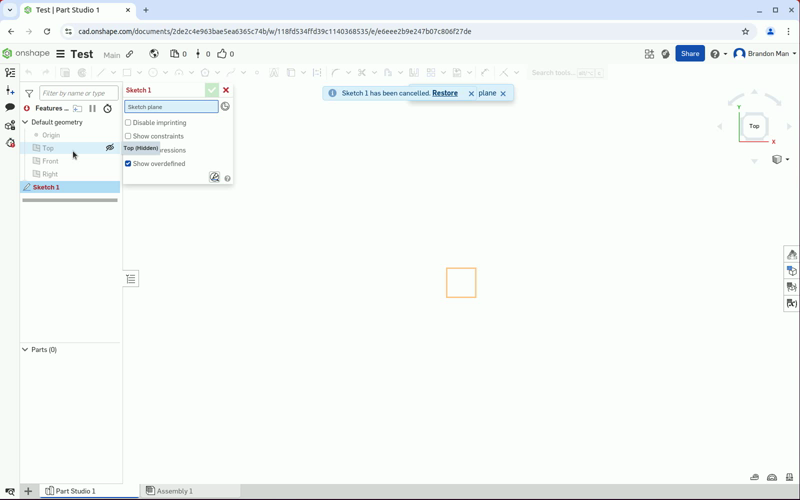
click(73, 150)
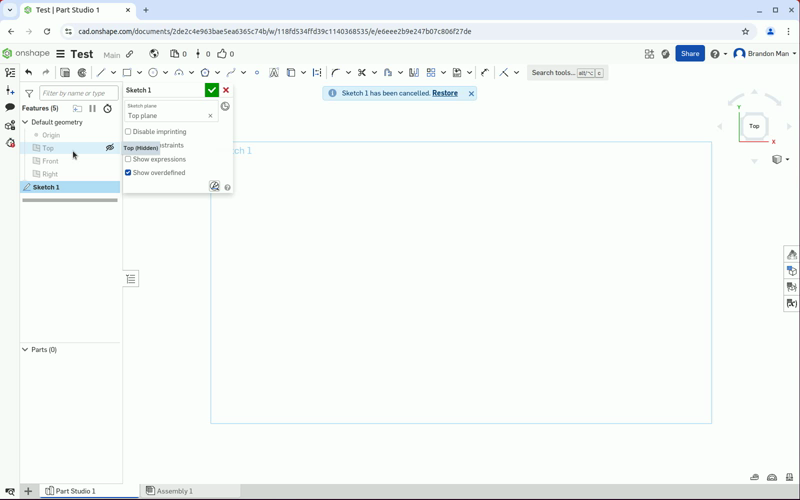
mouse_move(73, 352)
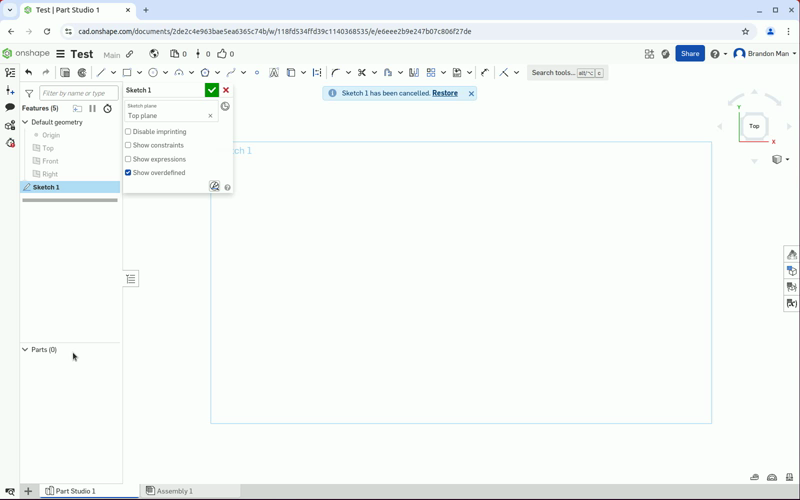
key(y)
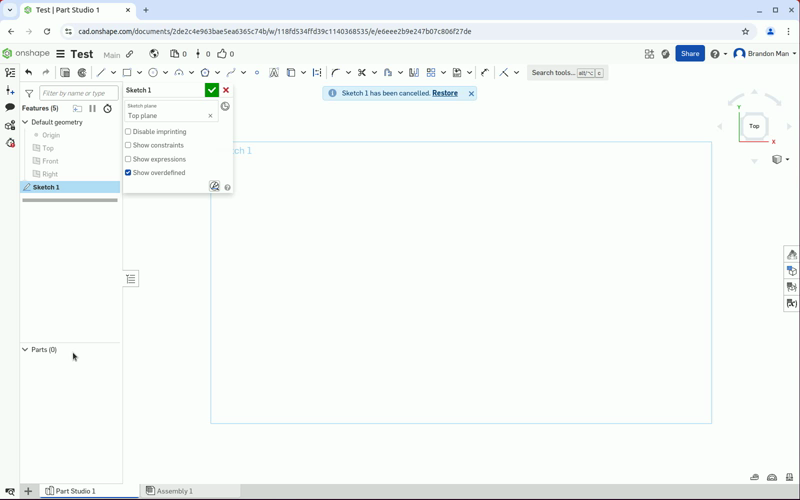
key(c)
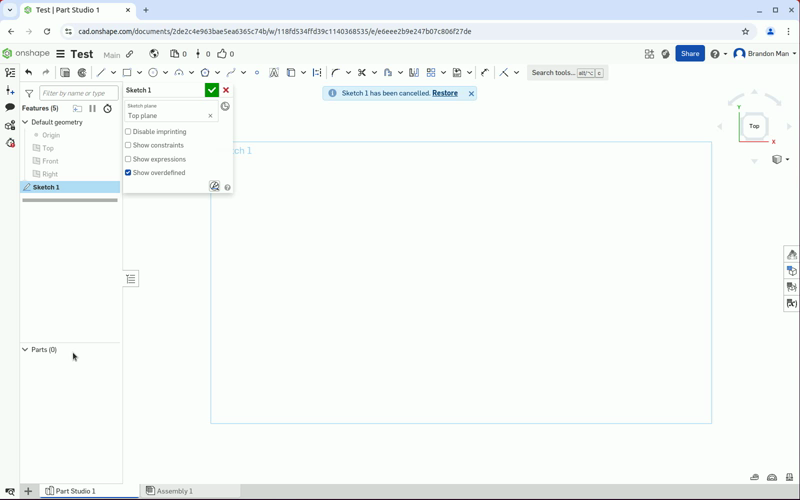
key_down(shift)
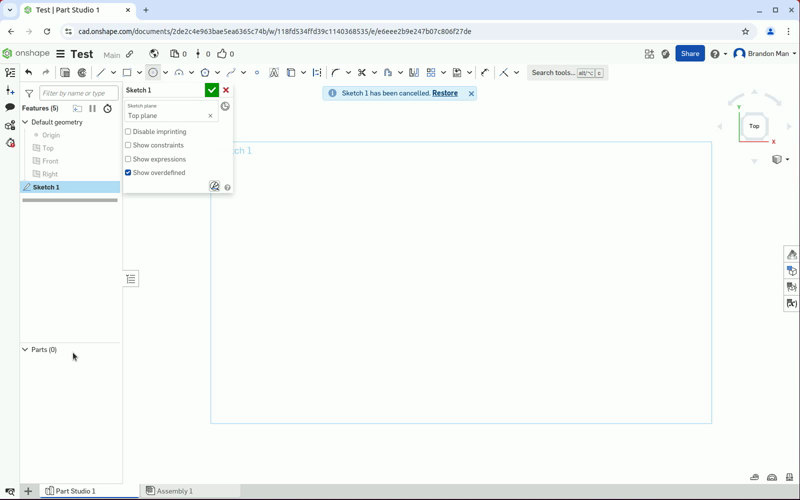
mouse_move(461, 282)
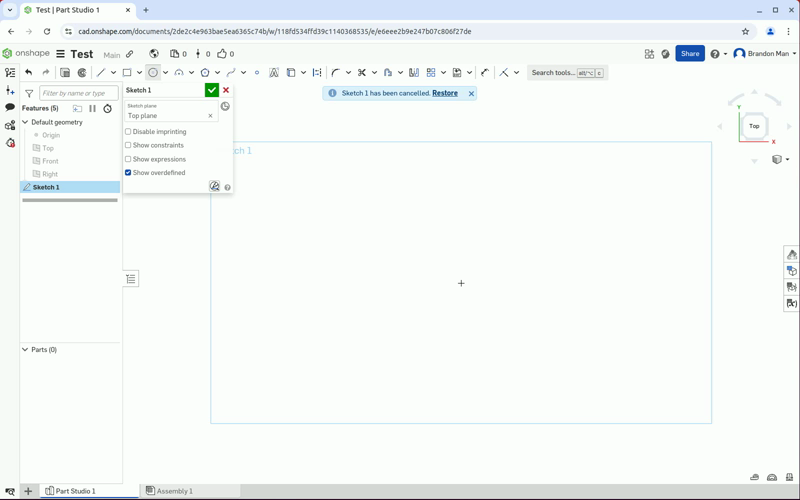
click(461, 282)
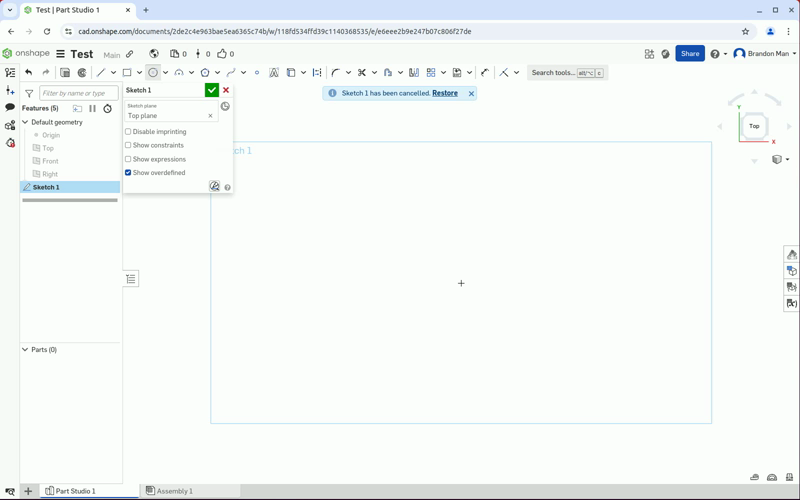
key_up(shift)
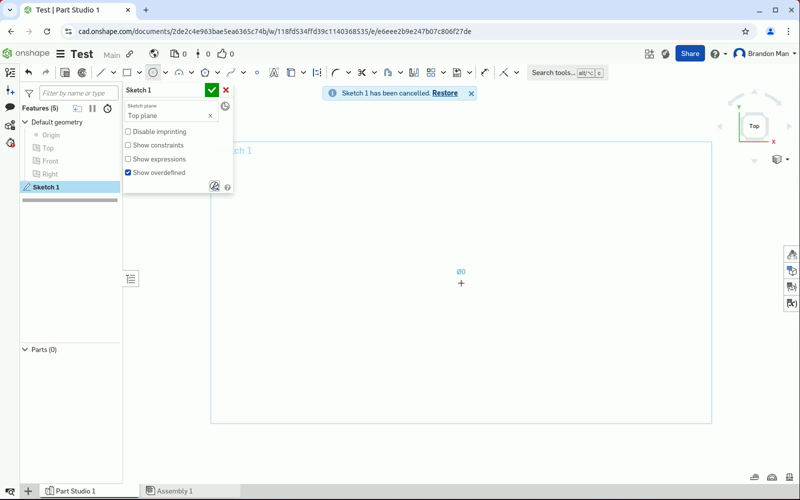
mouse_move(574, 282)
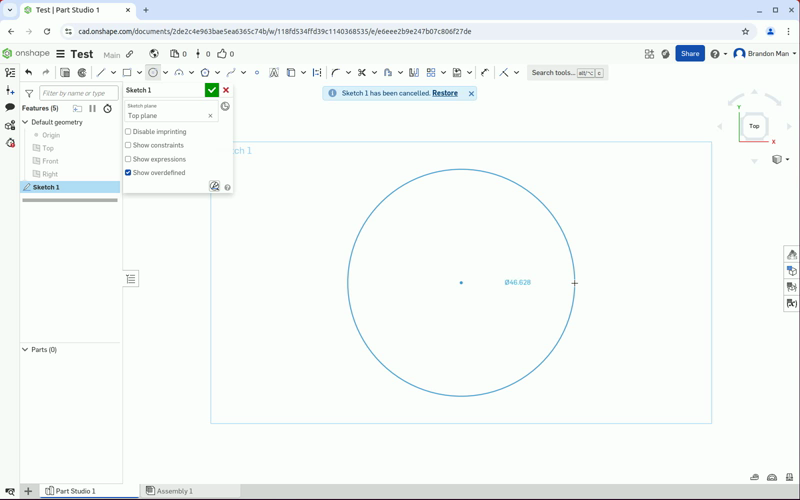
click(574, 282)
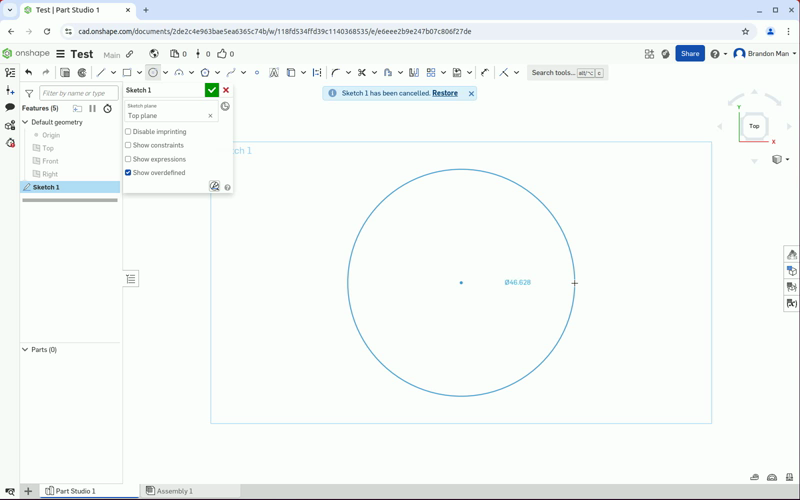
key(esc)
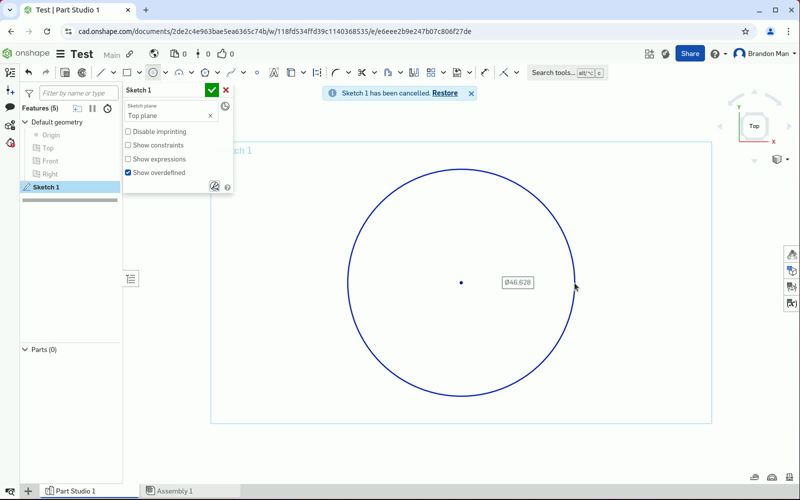
key(c)
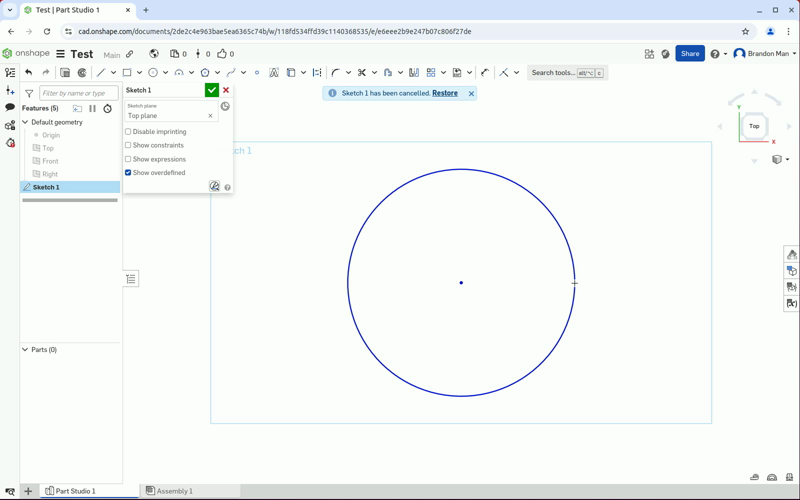
key_down(shift)
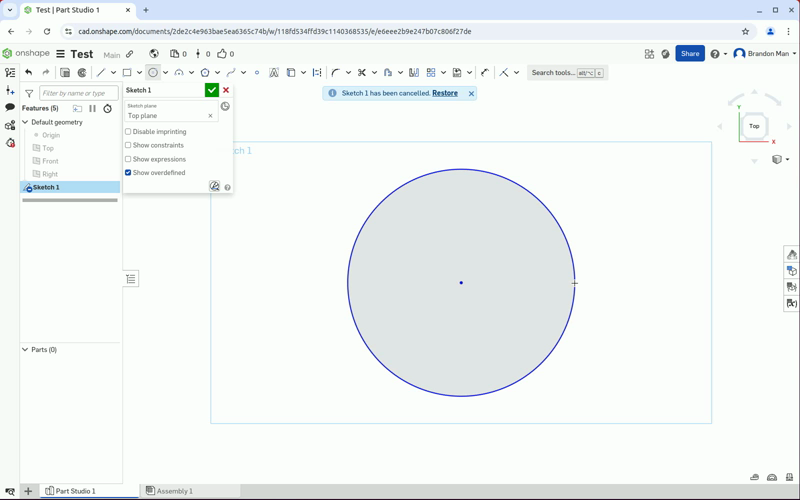
mouse_move(461, 282)
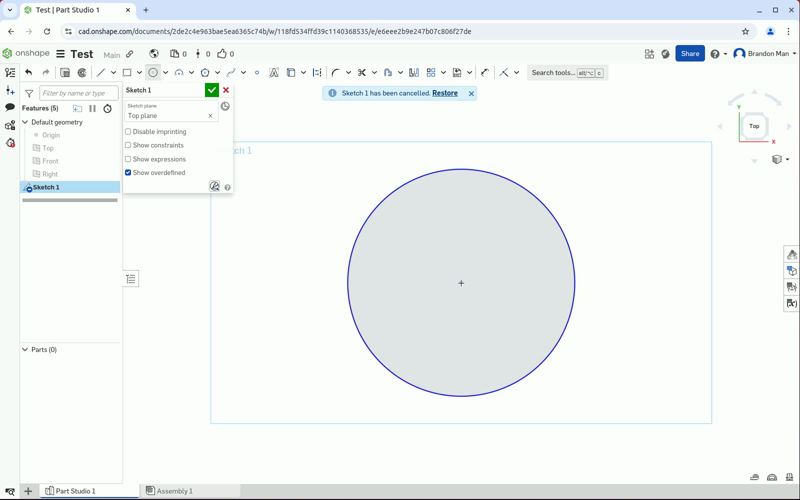
click(461, 282)
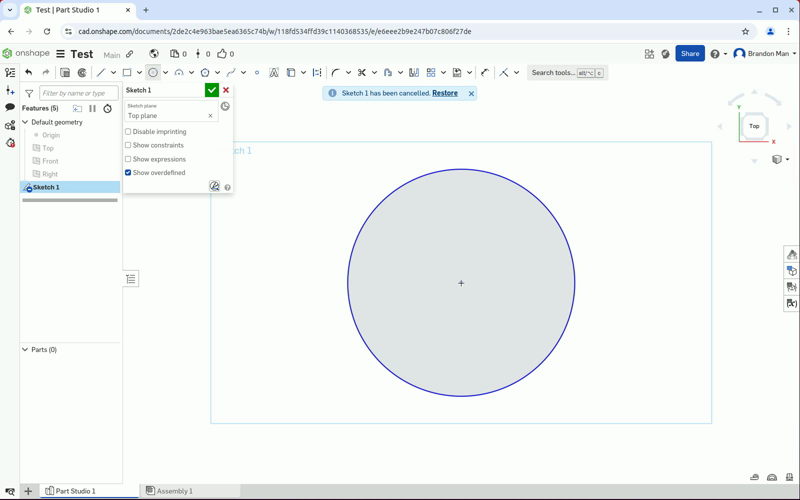
key_up(shift)
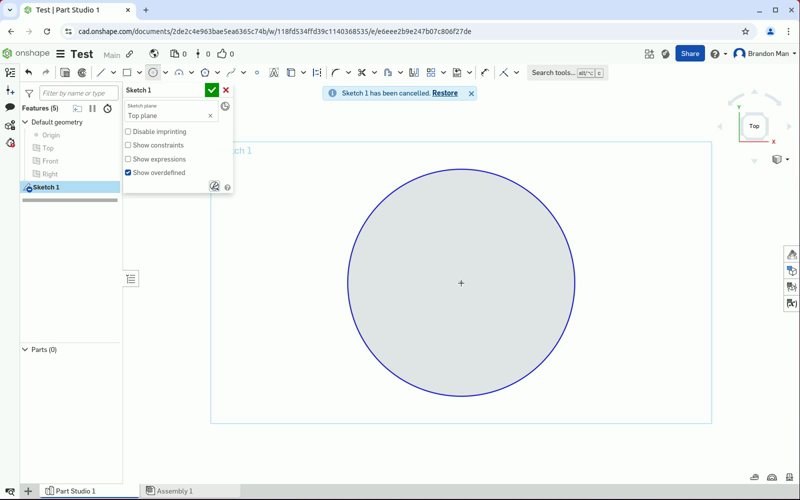
mouse_move(565, 282)
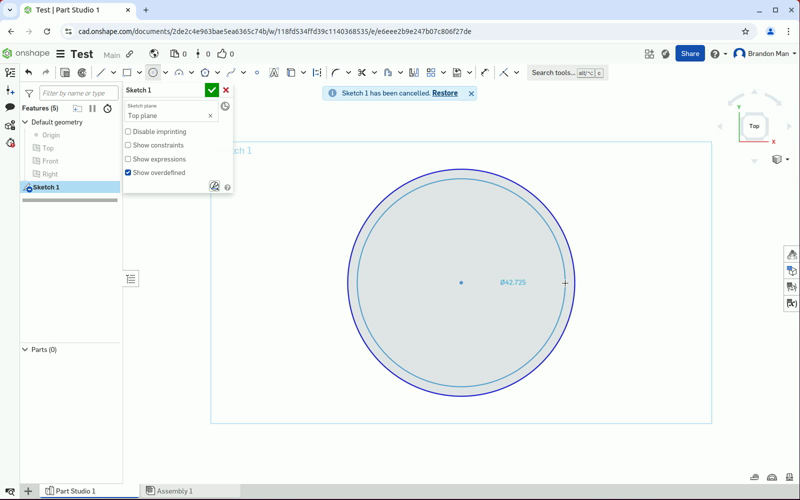
click(565, 282)
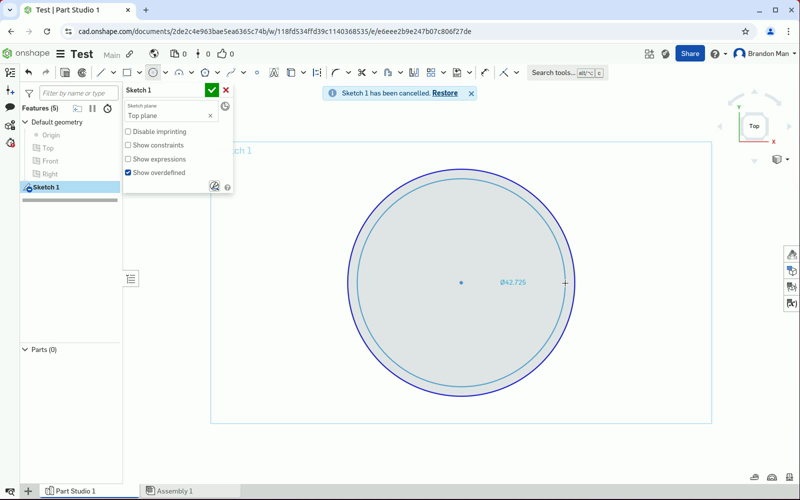
key(esc)
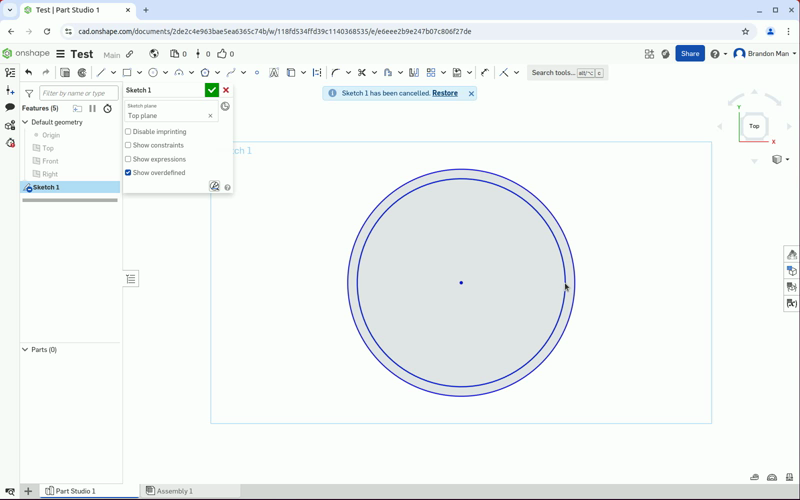
mouse_move(371, 344)
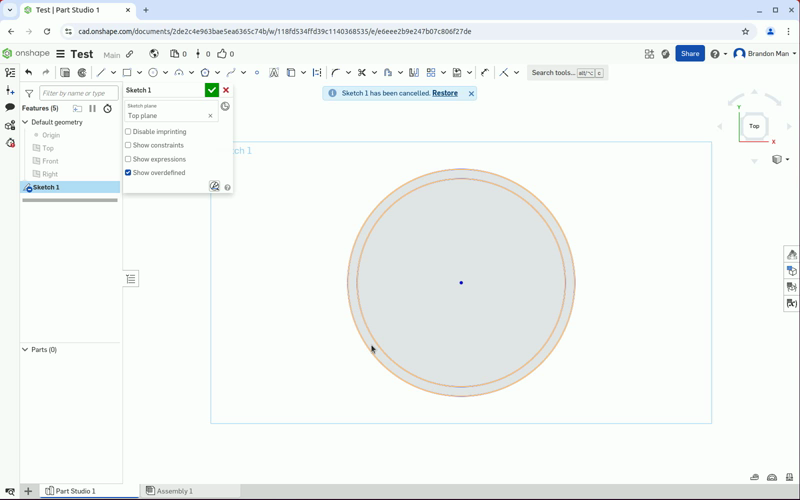
click(371, 344)
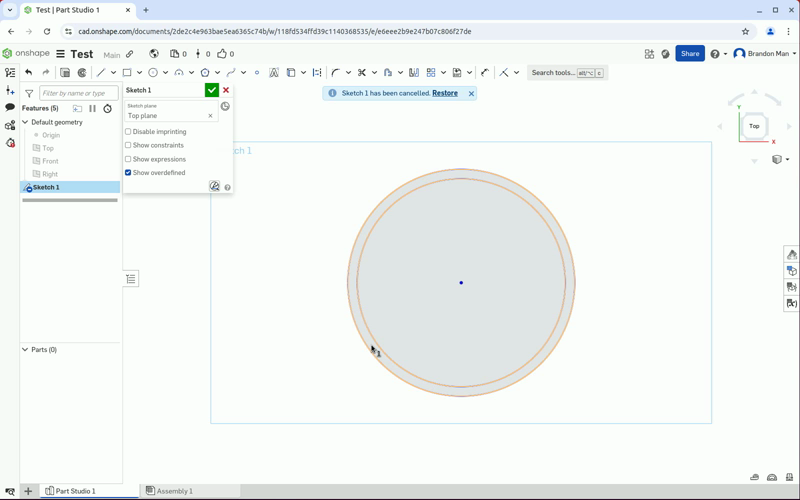
mouse_move(73, 352)
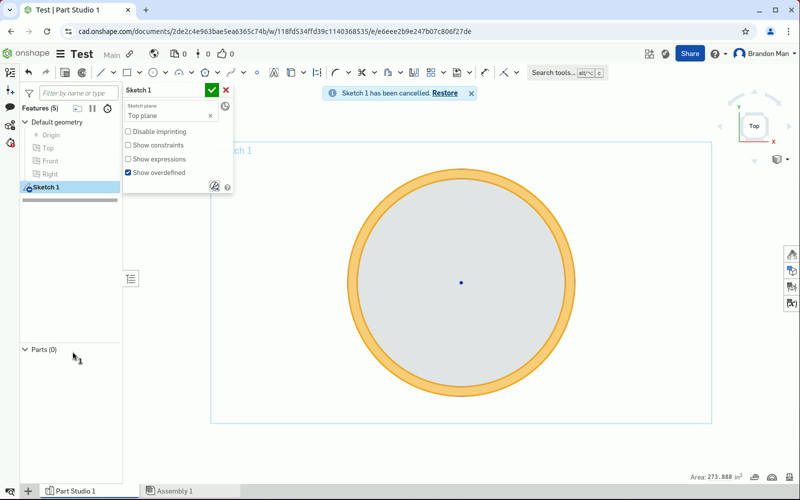
key(shift+y)
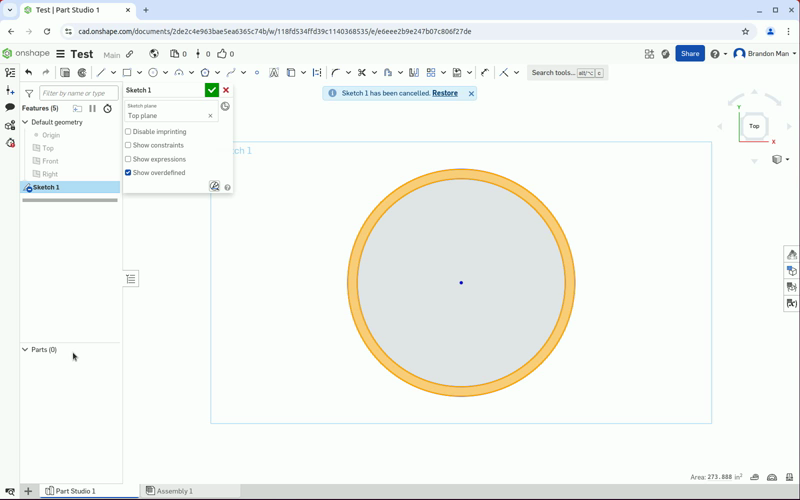
key(shift+e)
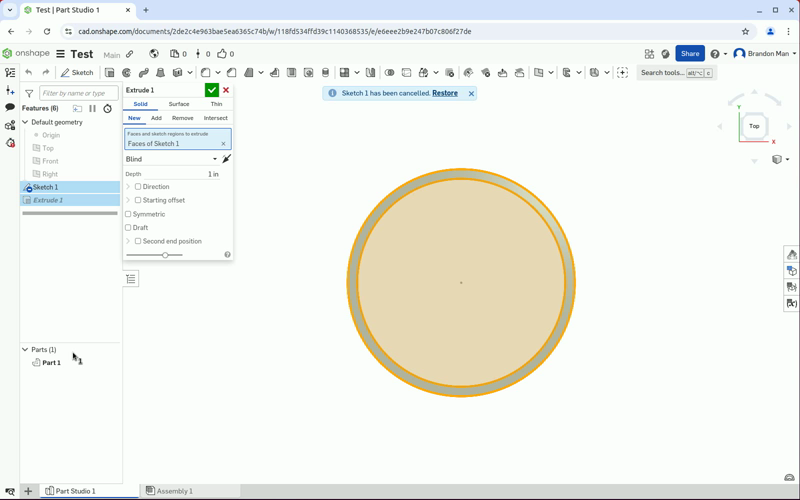
mouse_move(143, 106)
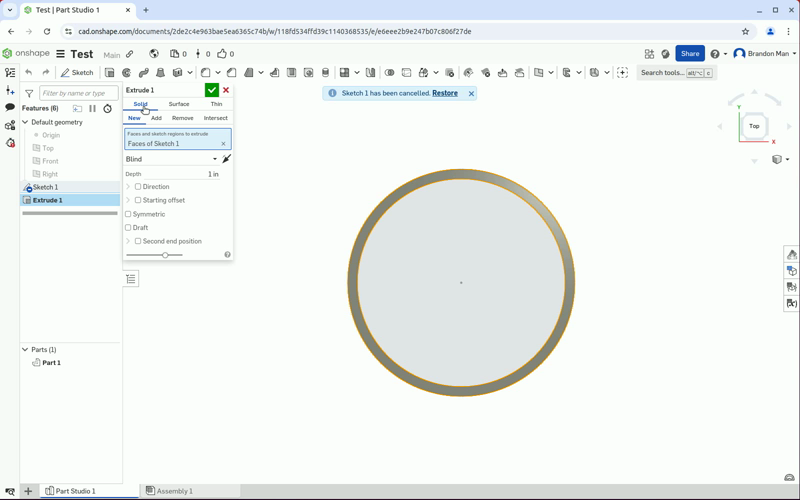
click(143, 106)
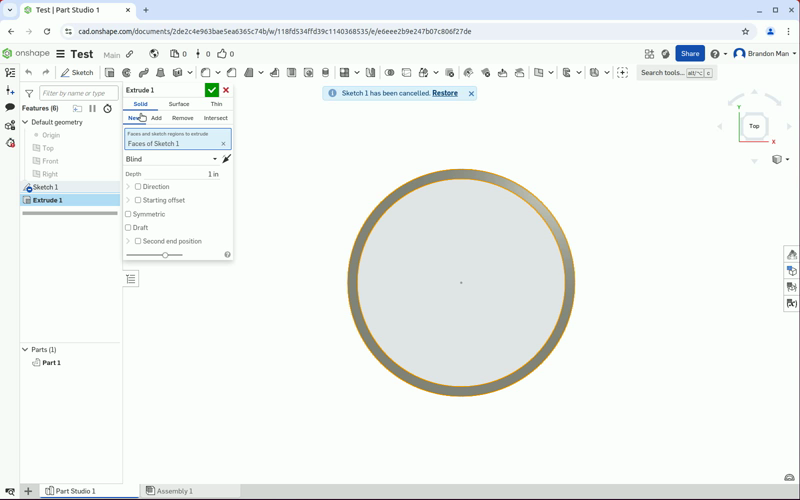
mouse_move(137, 120)
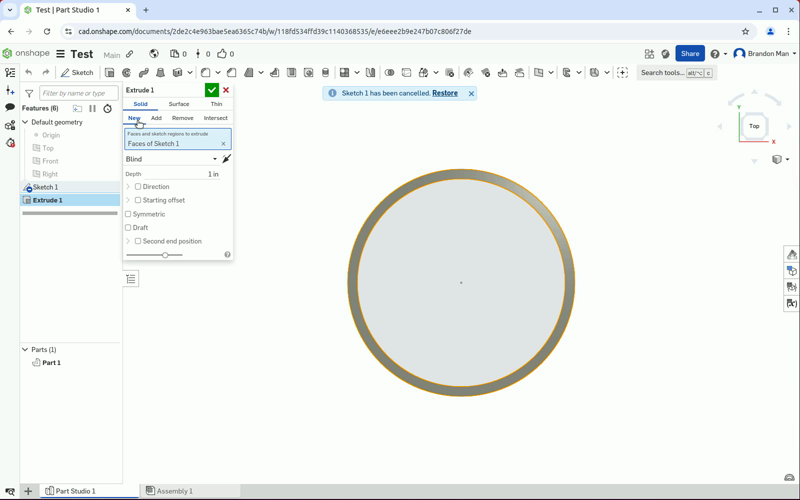
click(137, 120)
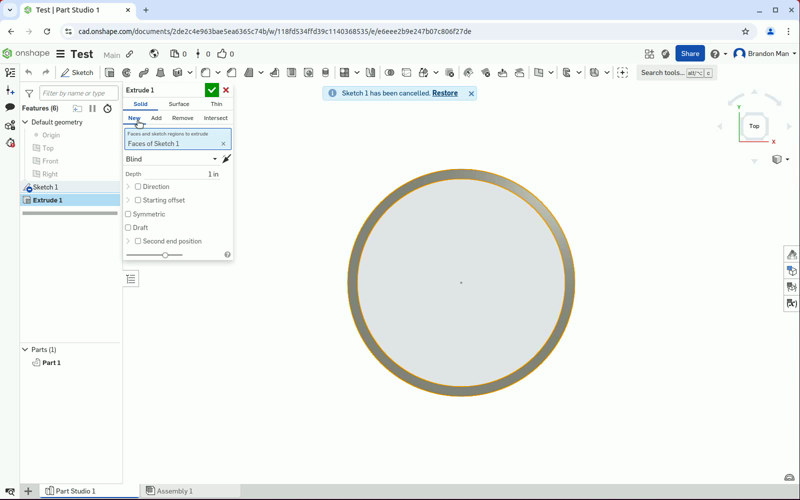
key(tab, 4)
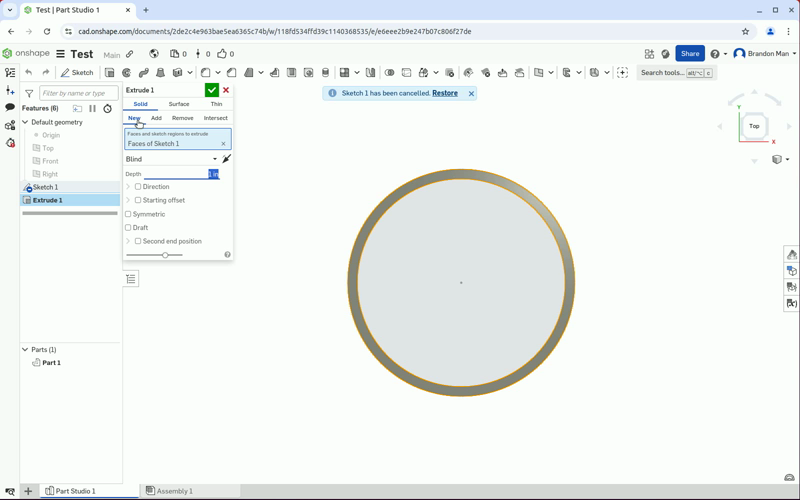
text(21.664)
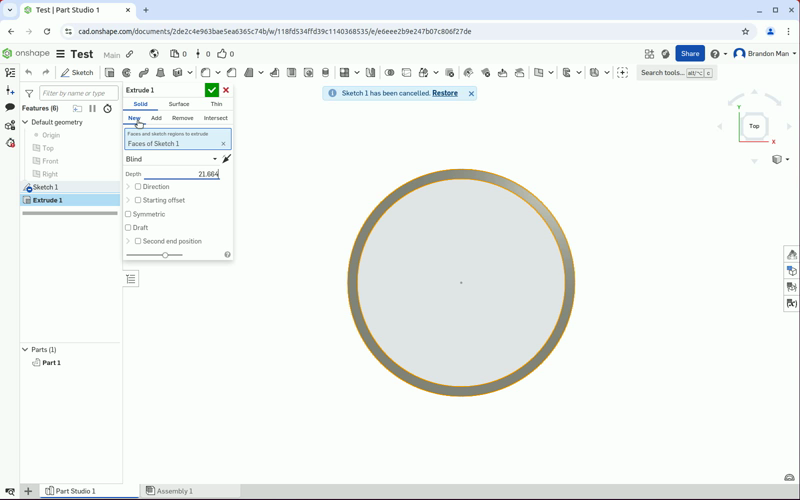
key(enter)
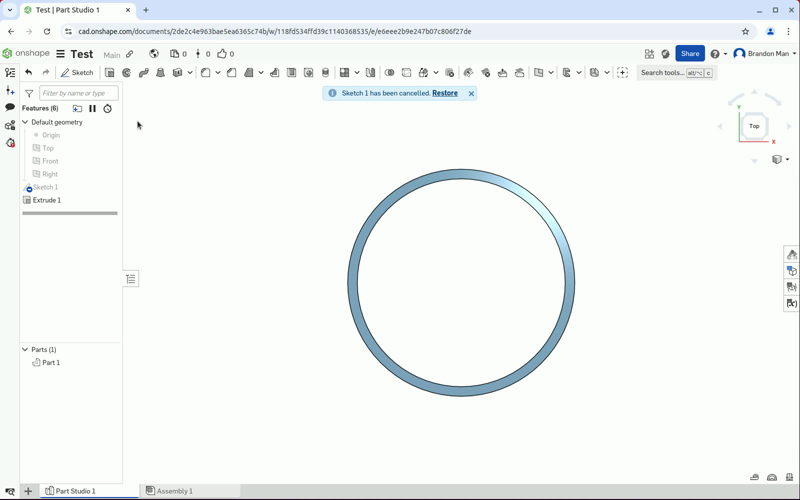
key(shift+h)
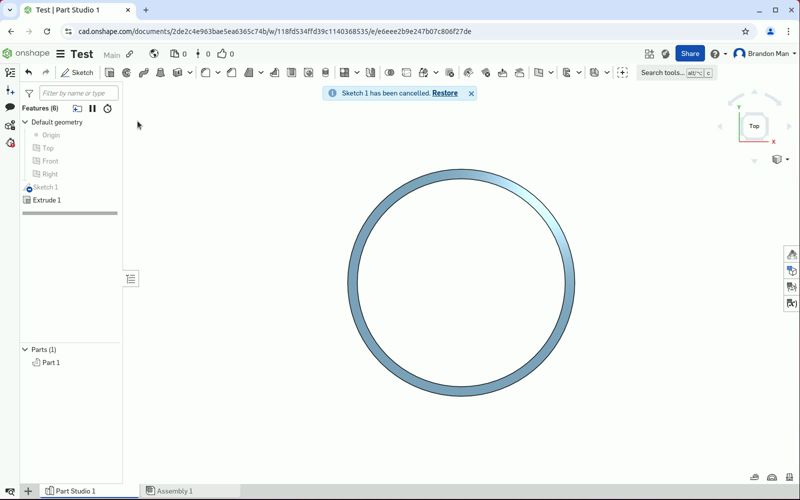
key(shift+h)
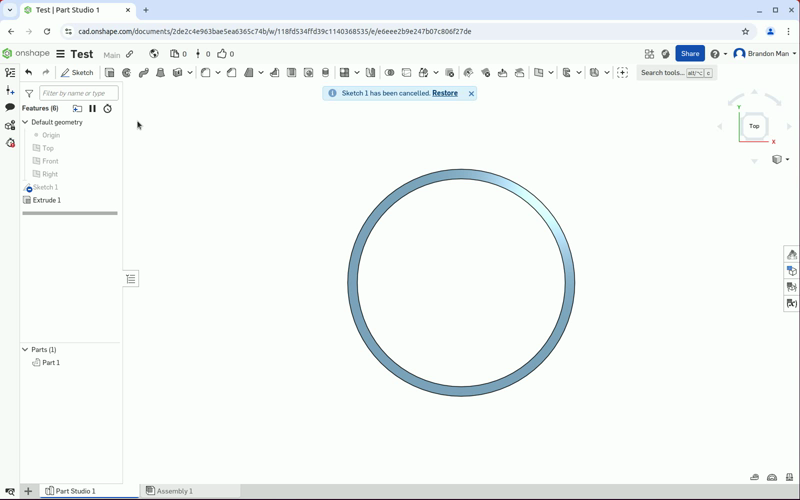
mouse_move(73, 189)
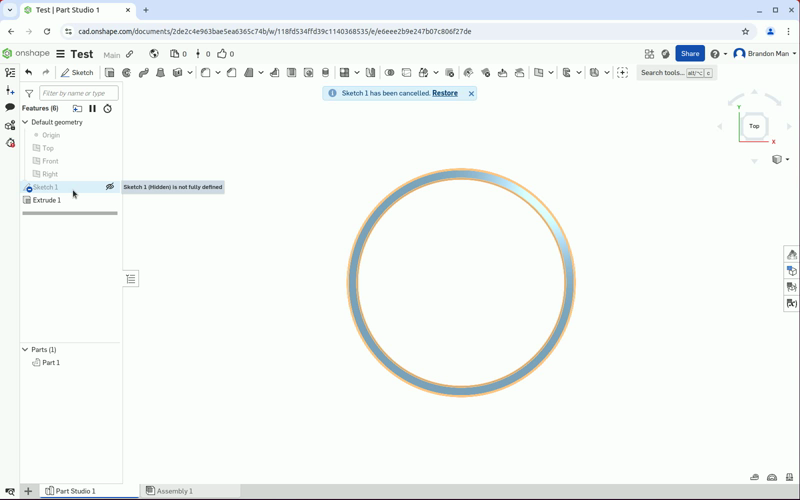
click(73, 189)
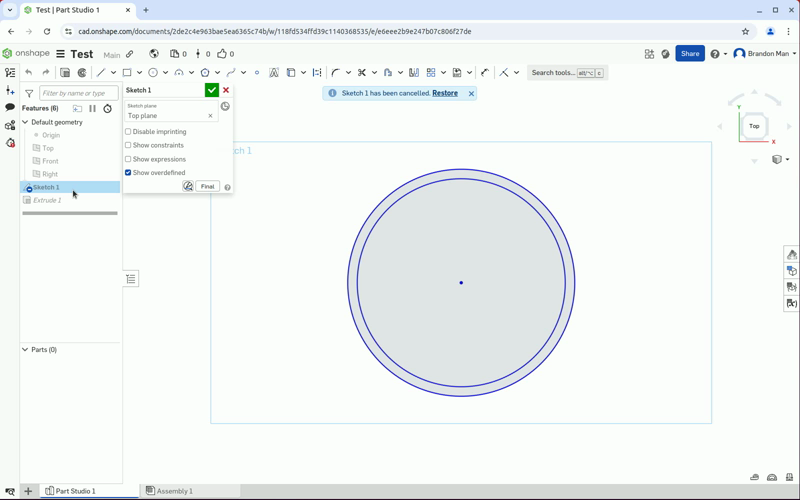
mouse_move(229, 92)
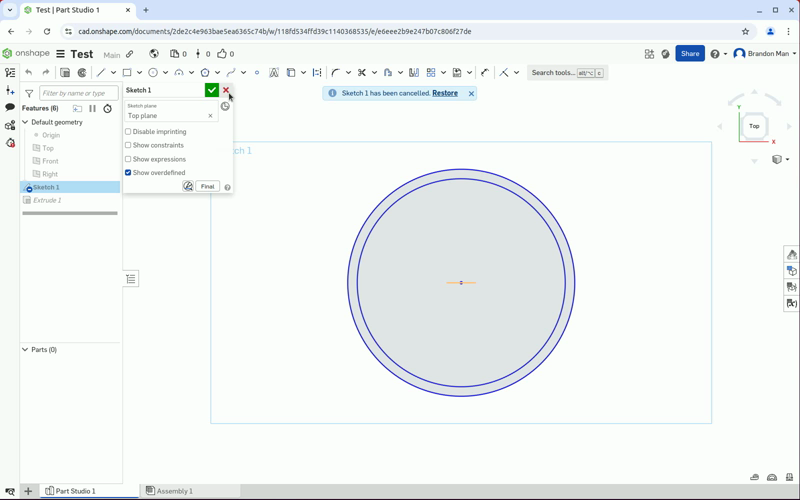
click(229, 92)
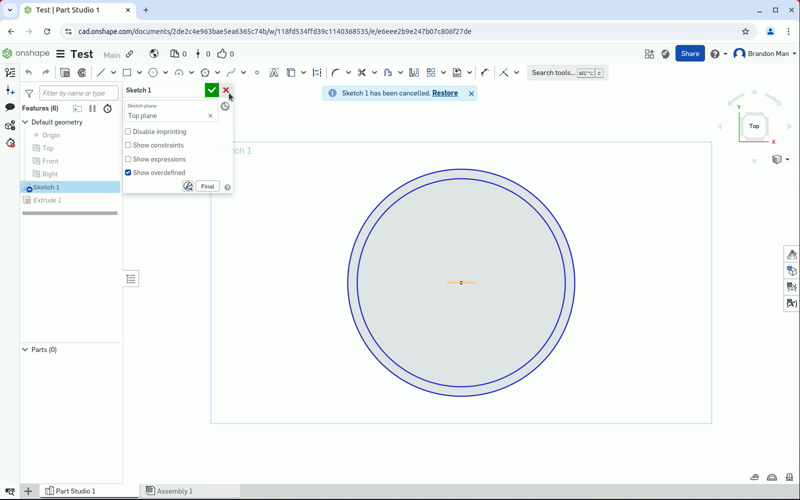
key(shift+s)
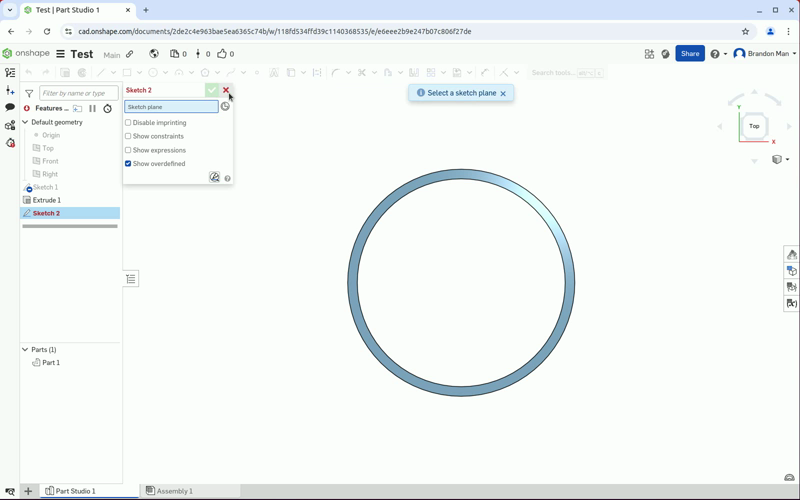
mouse_move(73, 150)
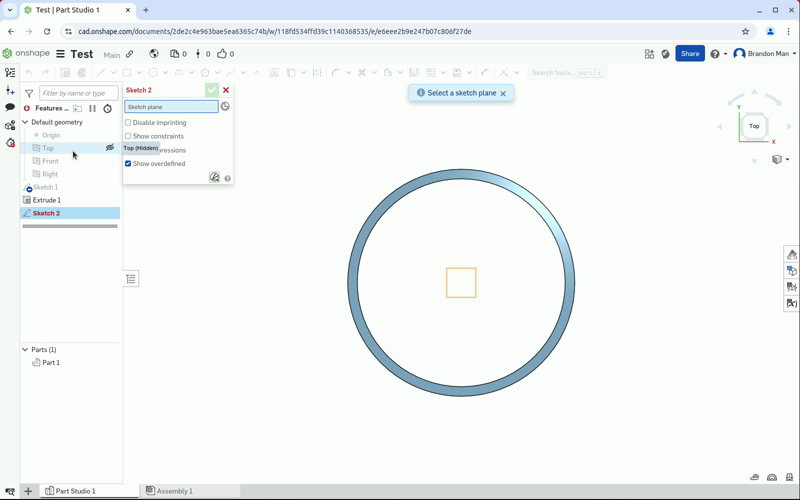
click(73, 150)
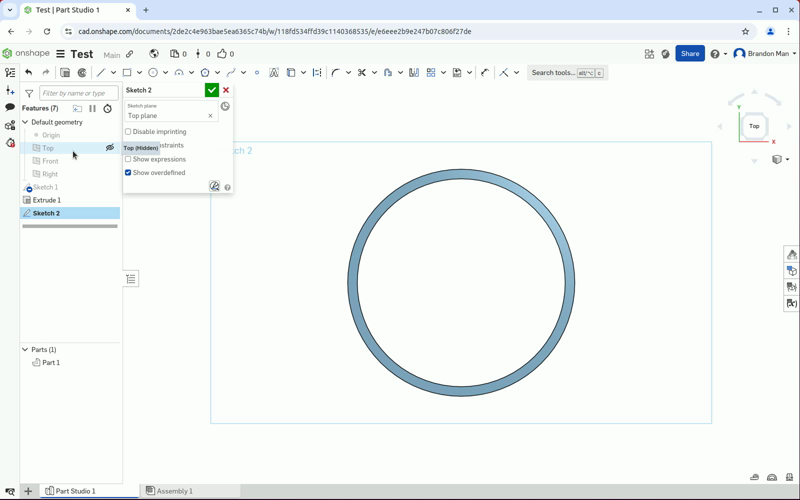
mouse_move(73, 352)
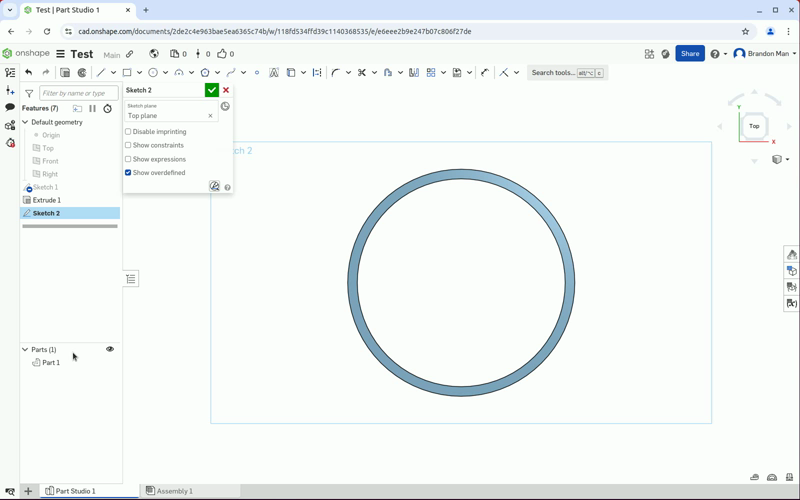
key(y)
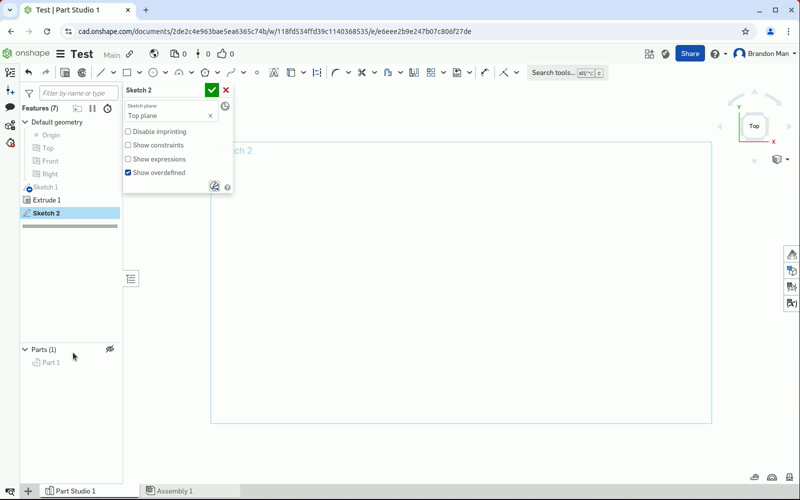
key(c)
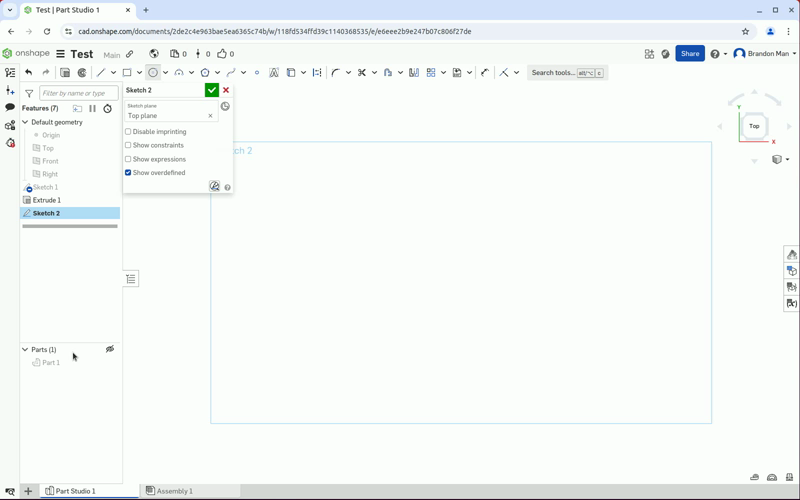
key_down(shift)
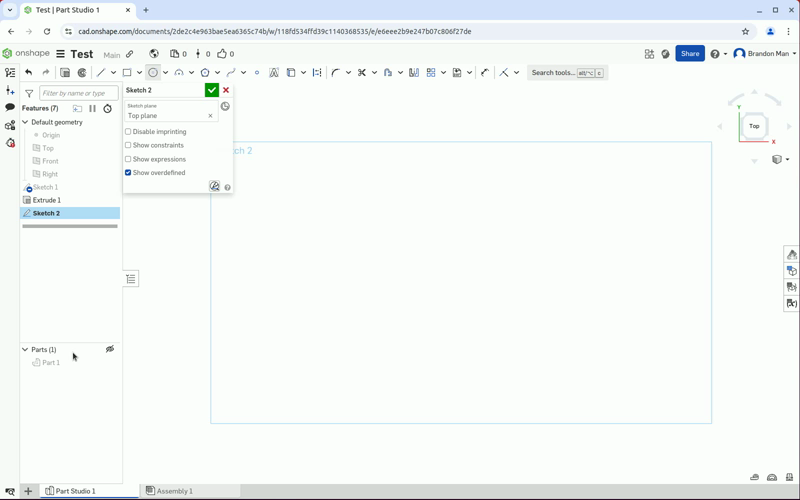
mouse_move(461, 282)
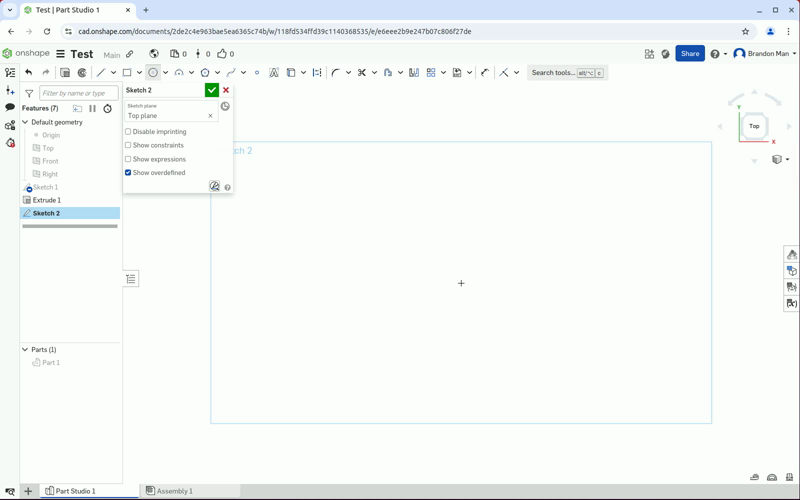
click(461, 282)
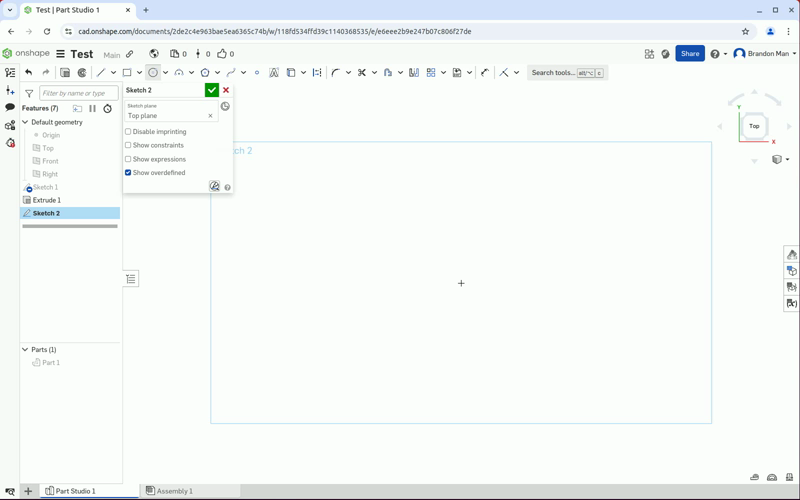
key_up(shift)
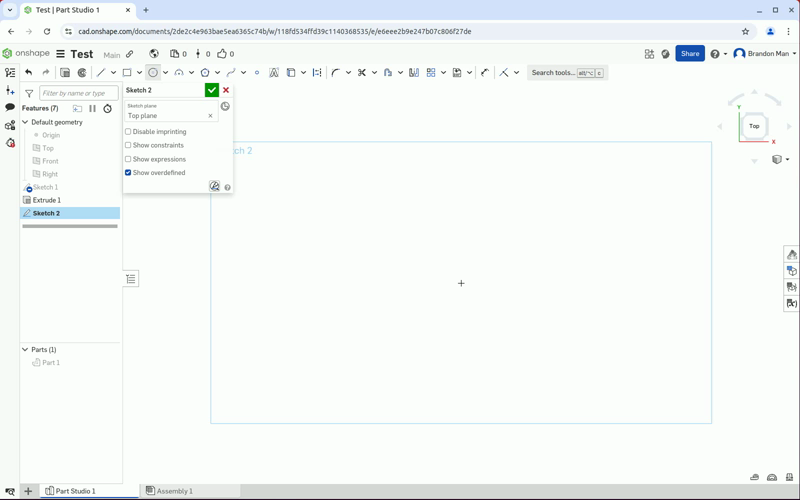
mouse_move(565, 282)
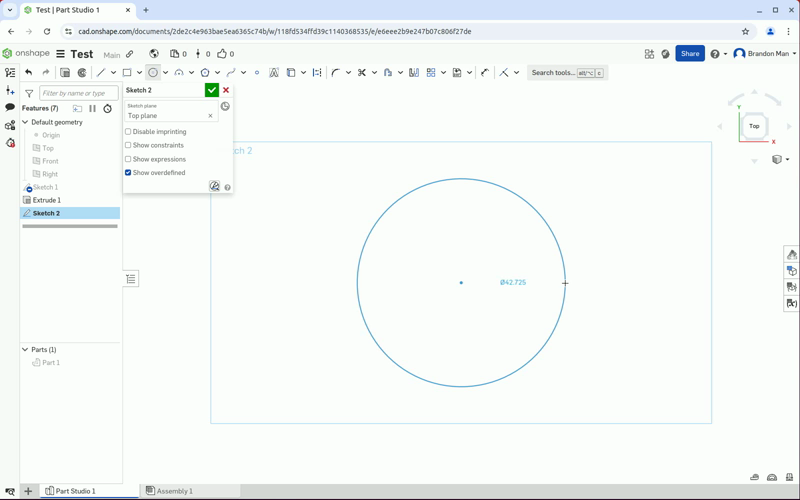
click(565, 282)
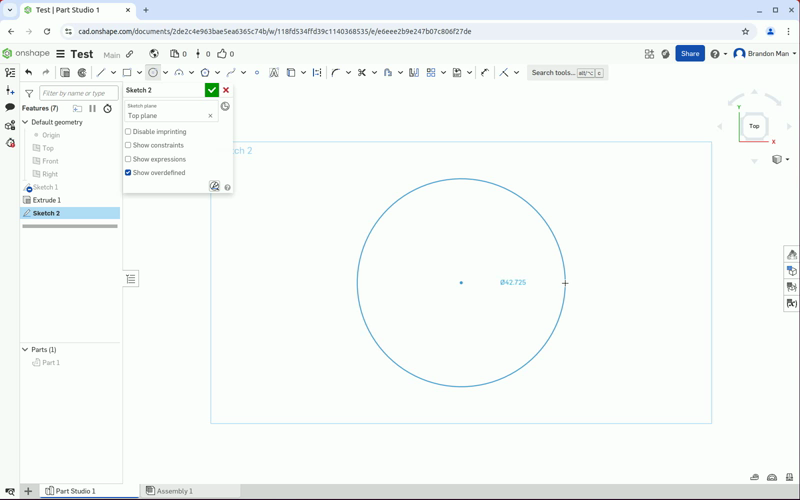
key(esc)
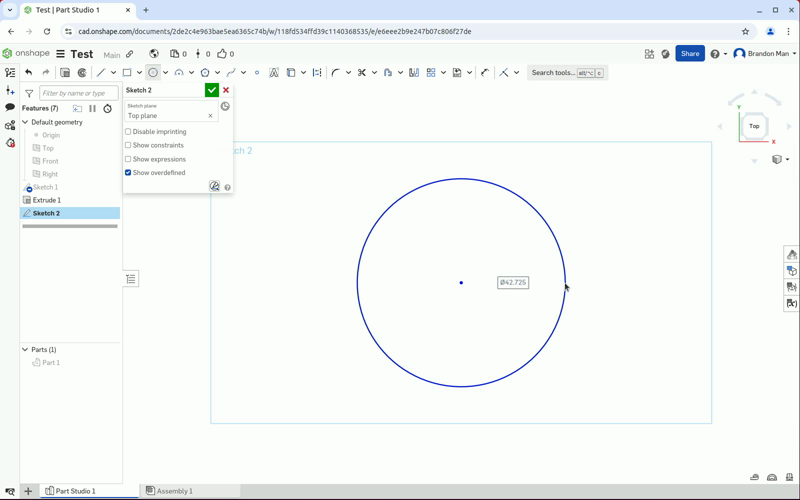
mouse_move(509, 338)
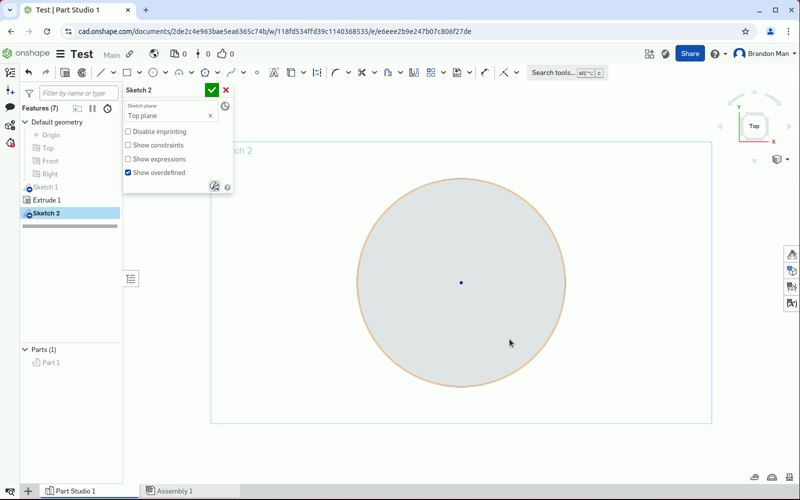
click(509, 338)
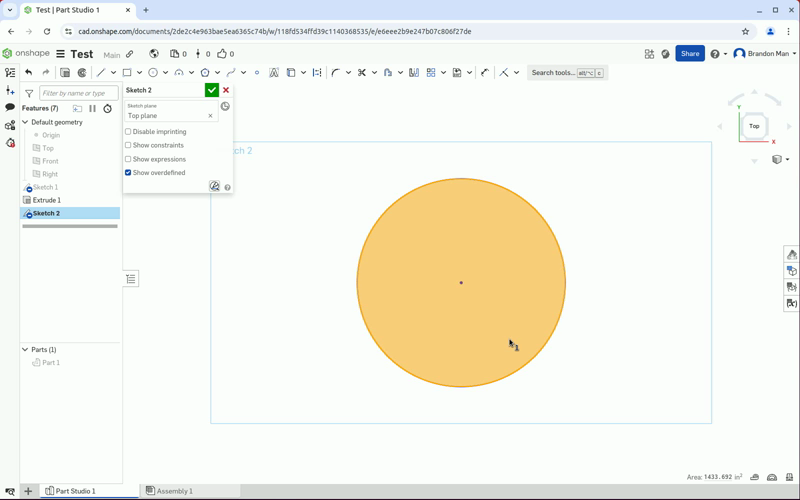
mouse_move(73, 352)
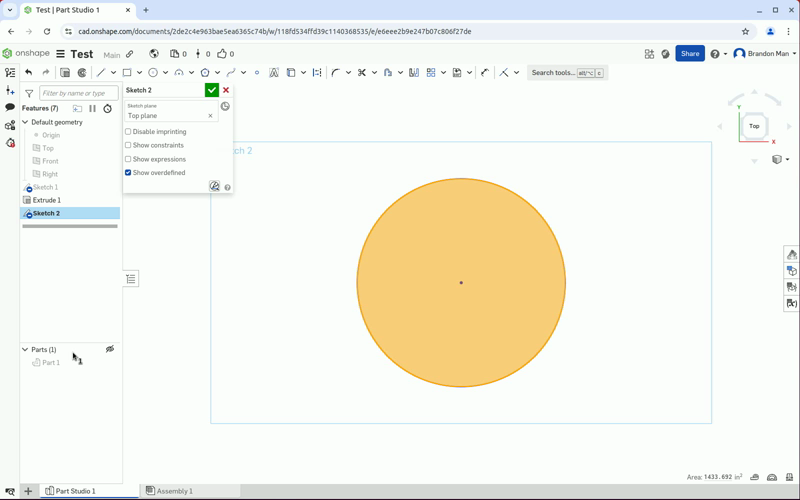
key(shift+y)
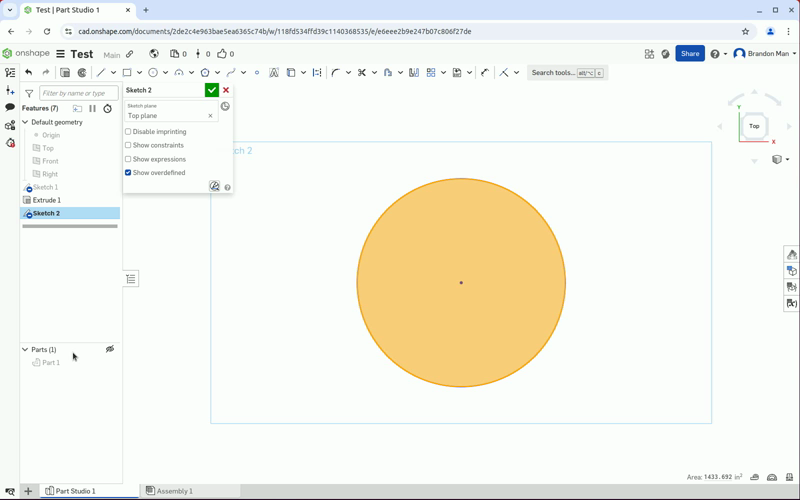
key(shift+e)
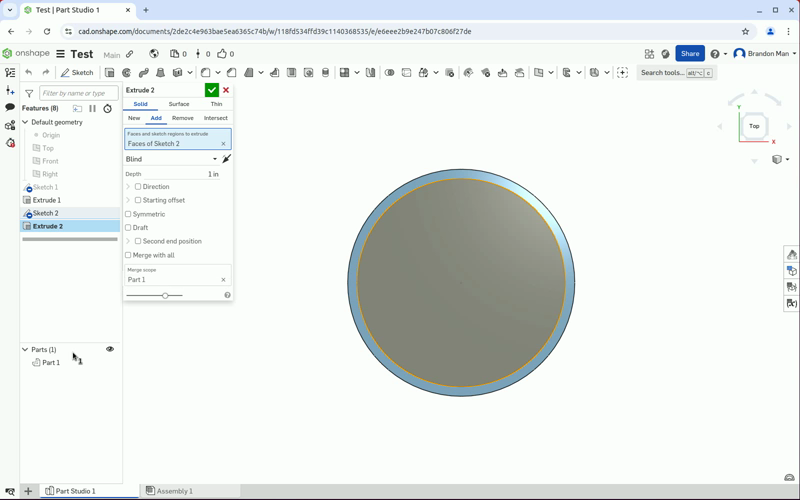
mouse_move(143, 106)
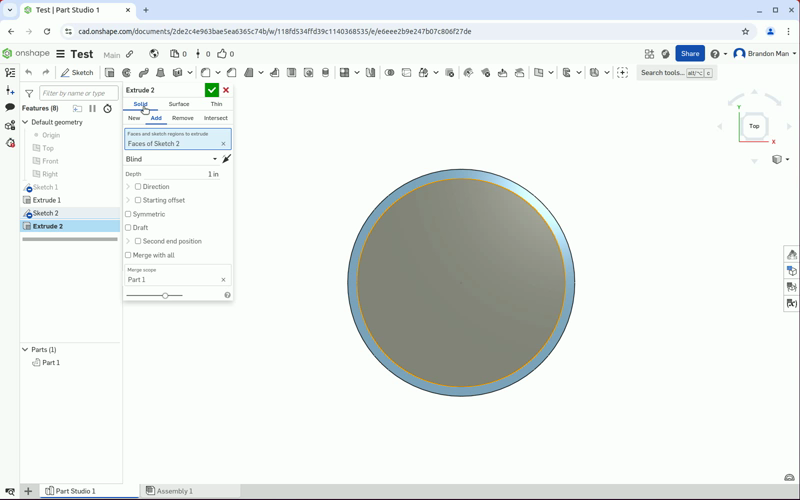
click(143, 106)
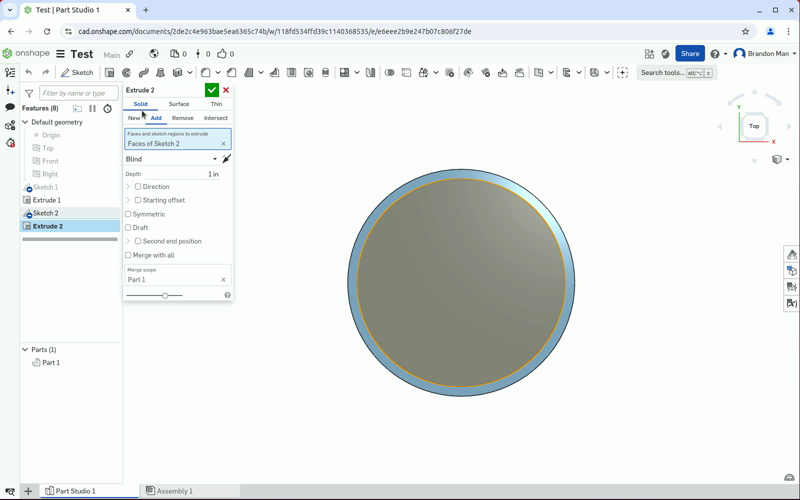
mouse_move(137, 120)
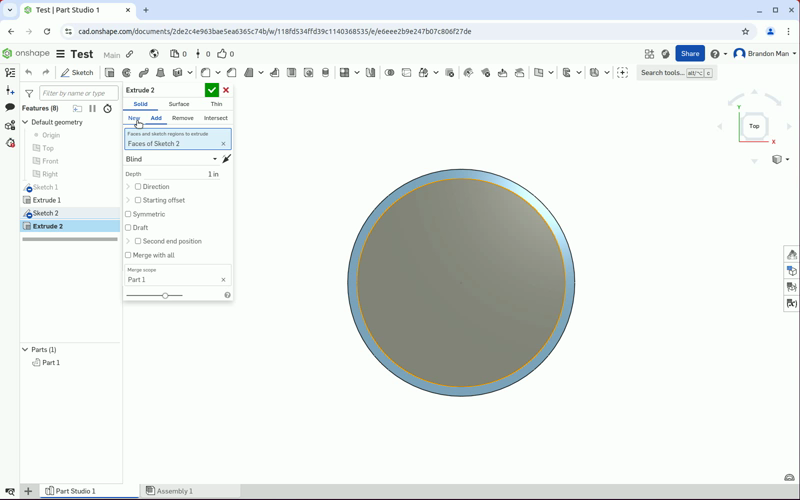
click(137, 120)
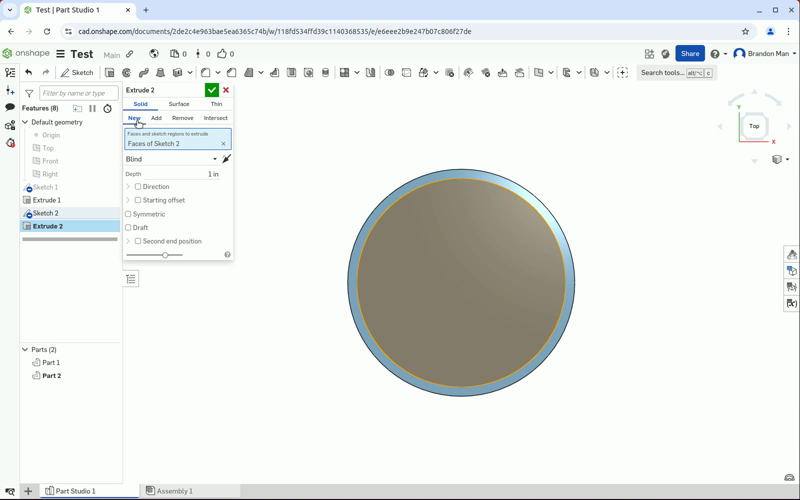
key(tab, 4)
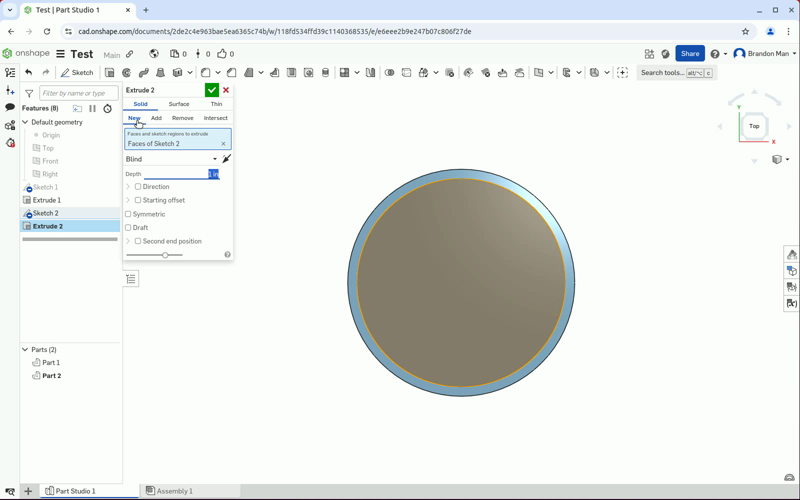
text(1.926)
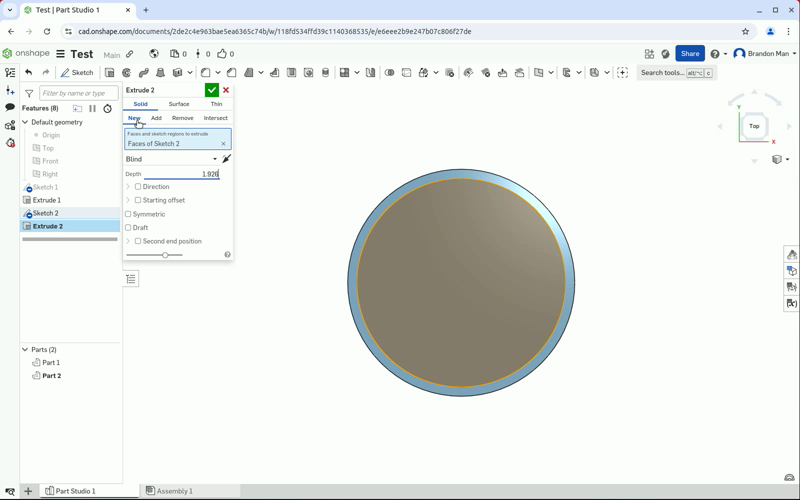
key(enter)
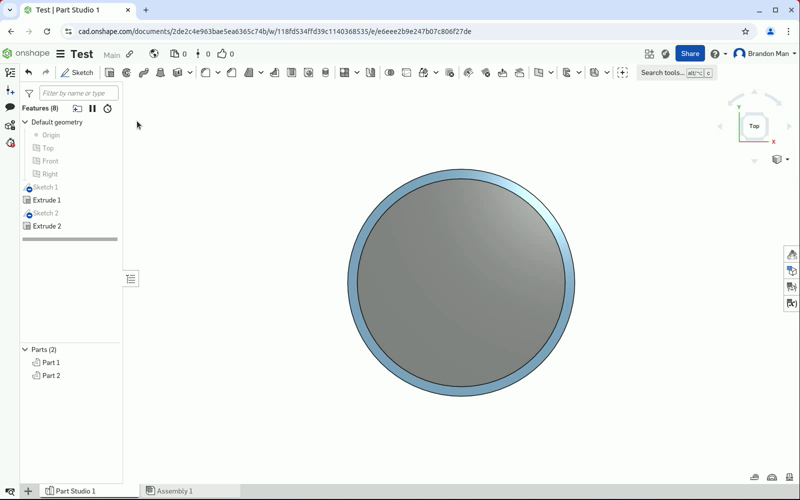
key(shift+h)
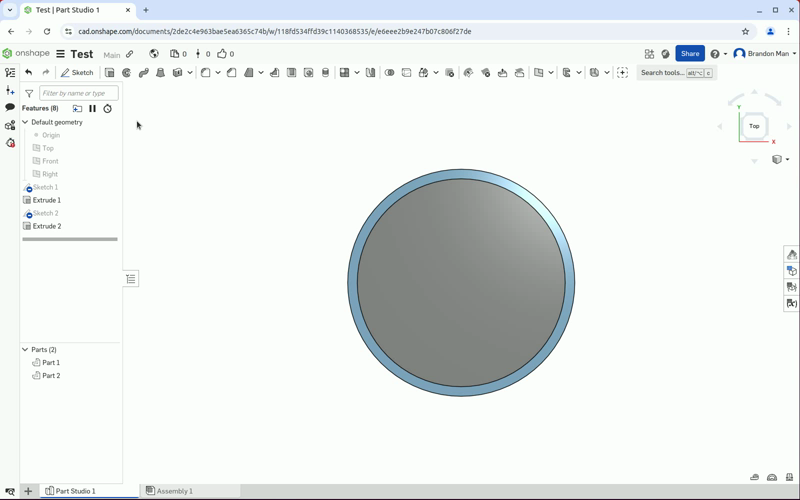
key(shift+h)
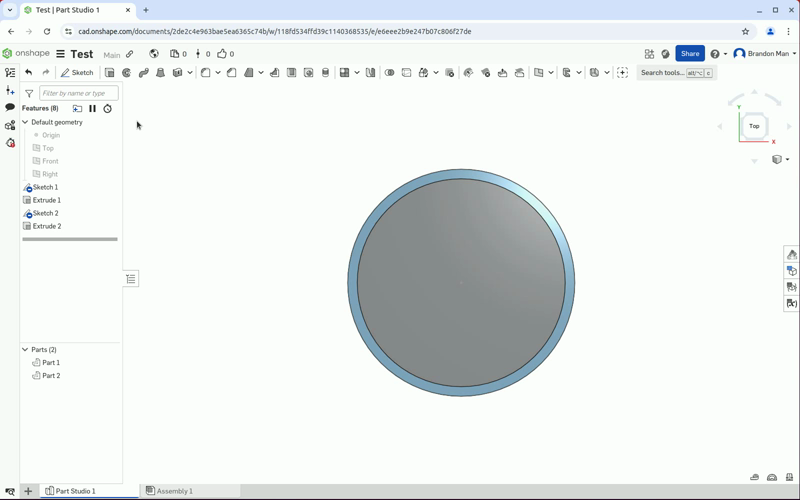
key(shift+7)
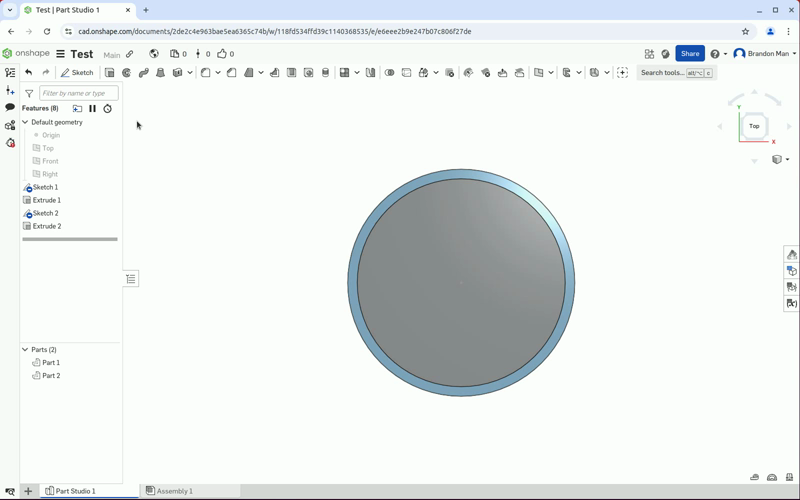
key(up, 3)
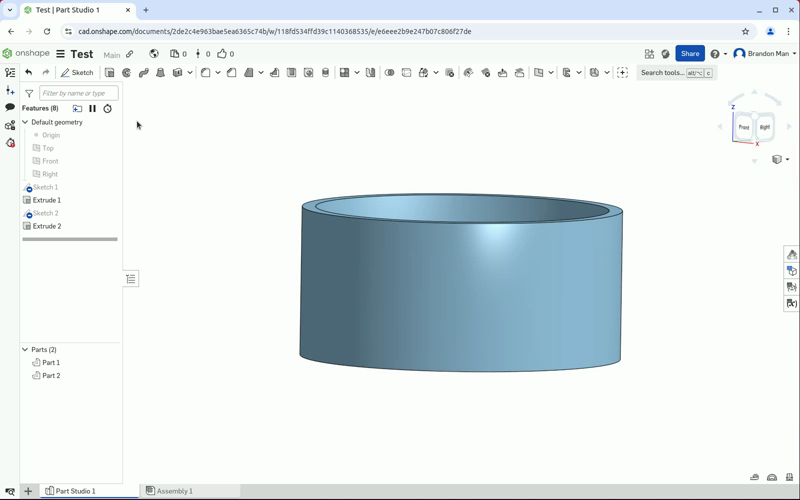
key(left, 3)
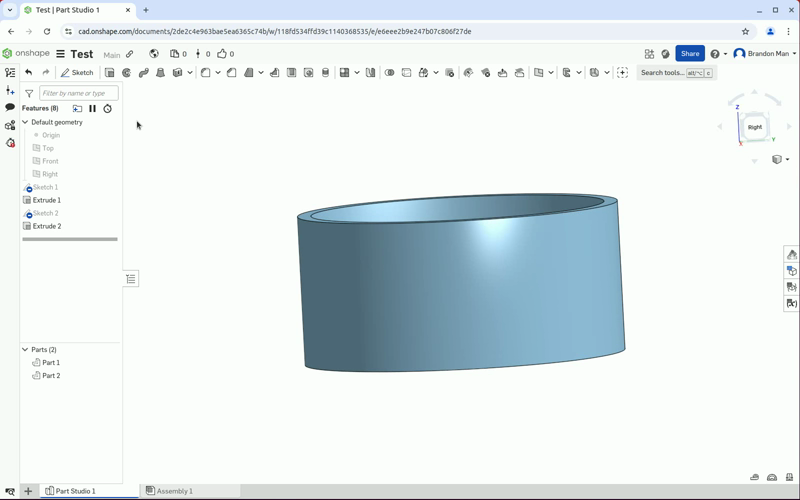
key(right, 3)
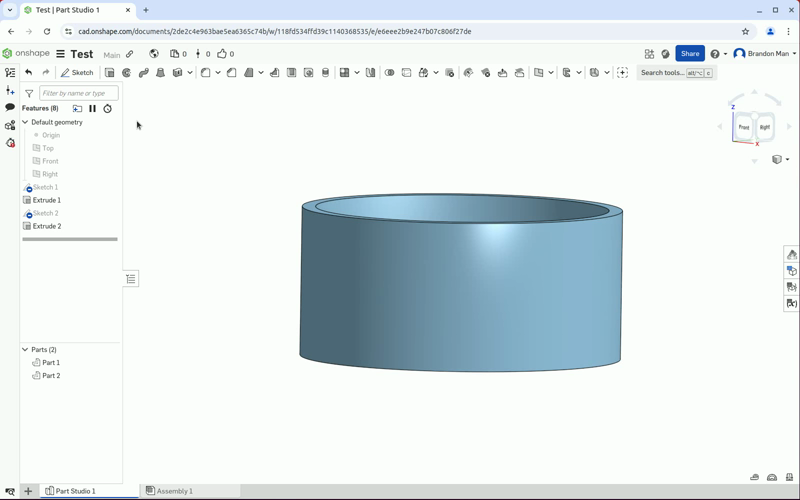
key(down, 3)
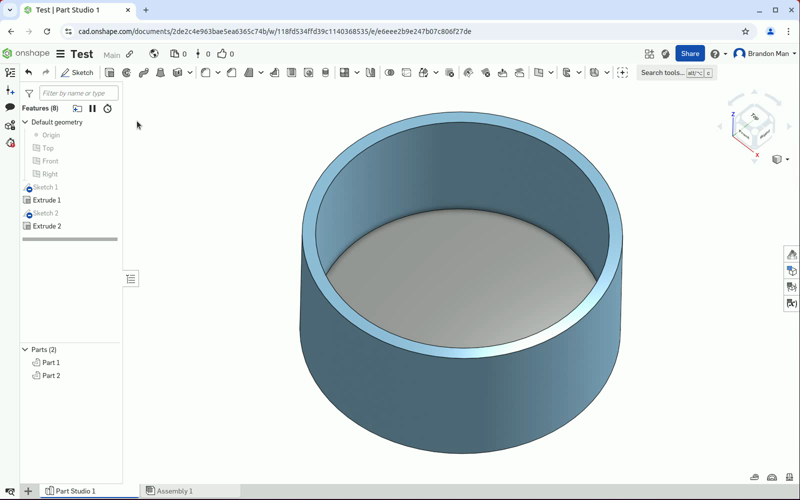
mouse_move(73, 189)
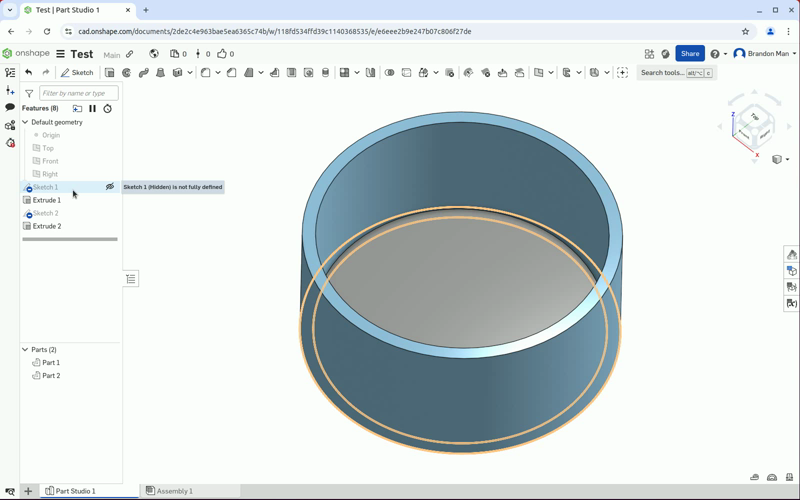
click(73, 189)